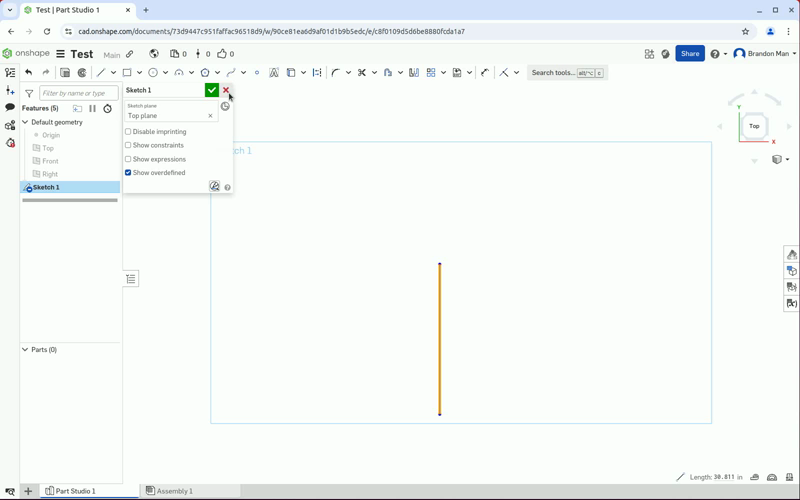
key(shift+h)
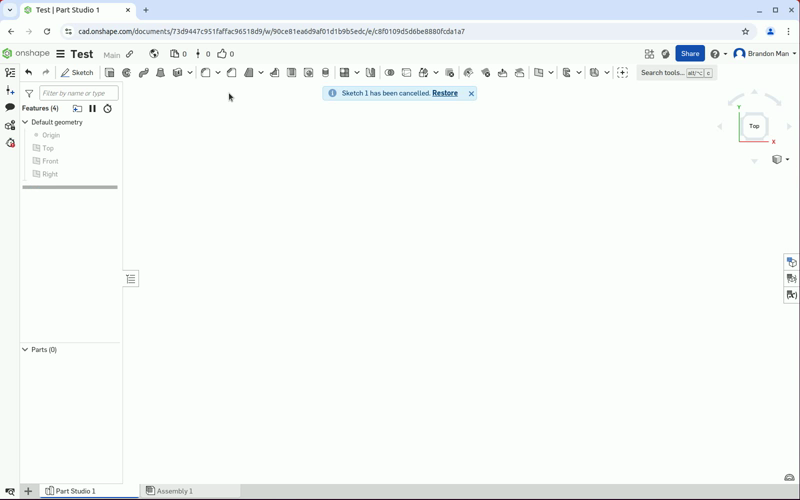
mouse_move(73, 352)
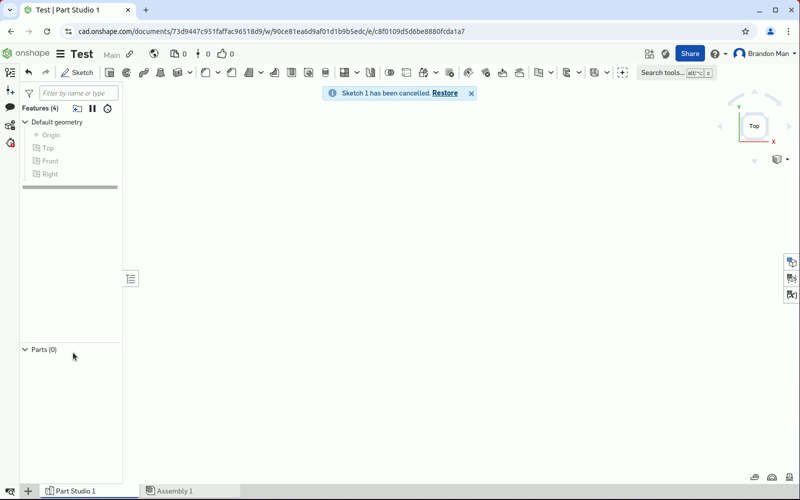
key(y)
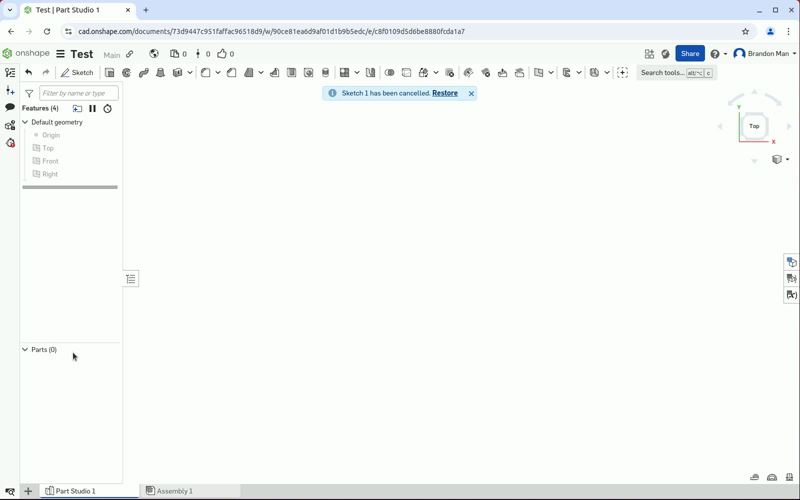
key(shift+p)
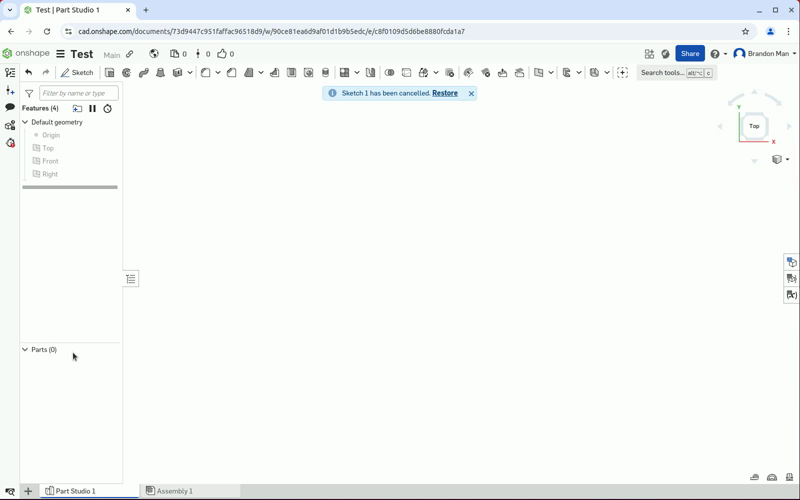
key(space)
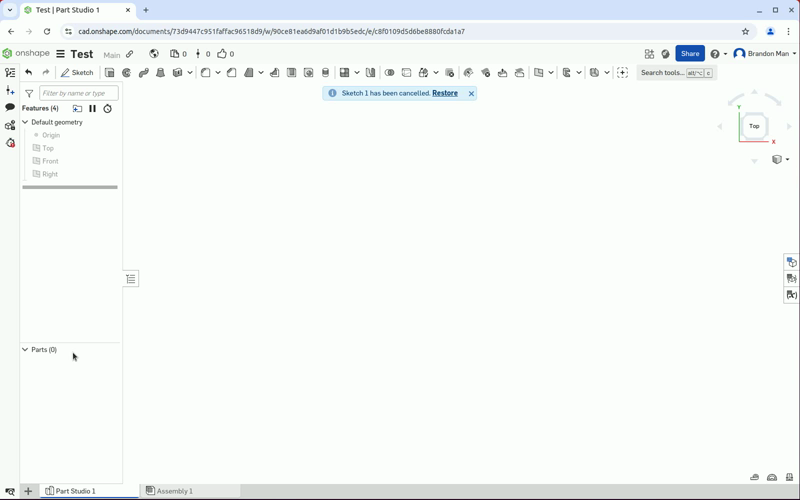
key_down(shift)
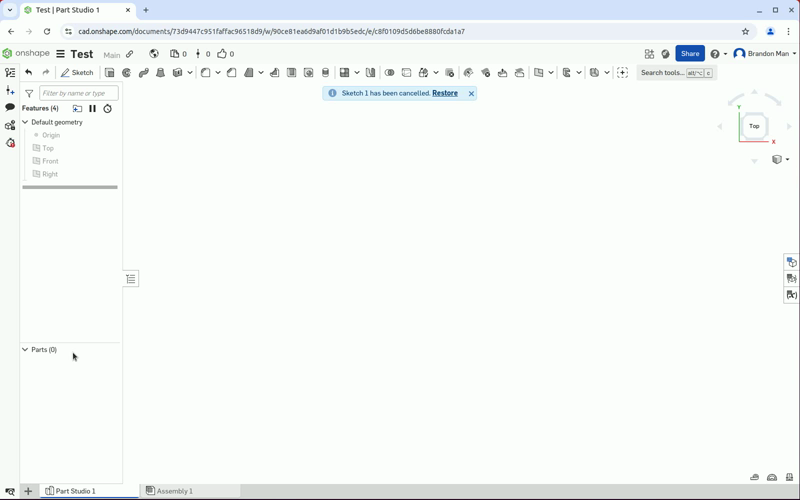
key(up)
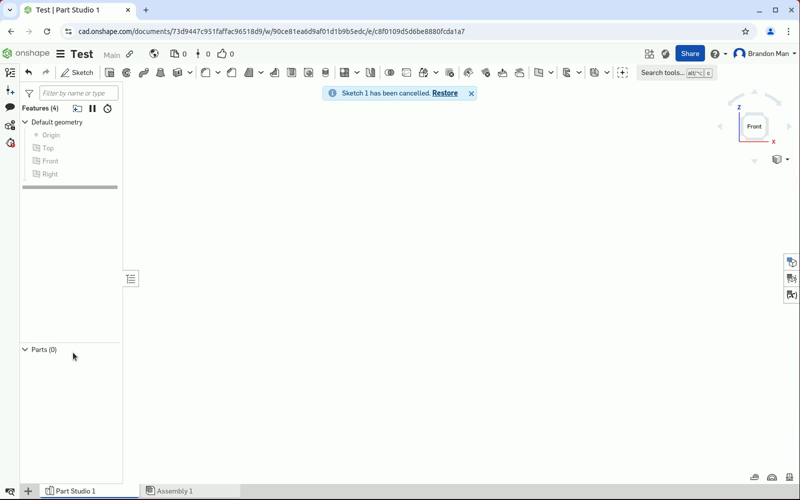
key_up(shift)
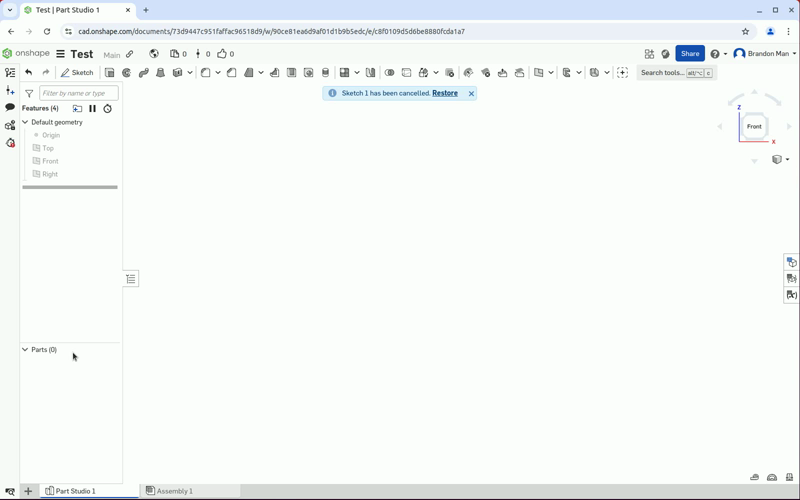
mouse_move(73, 352)
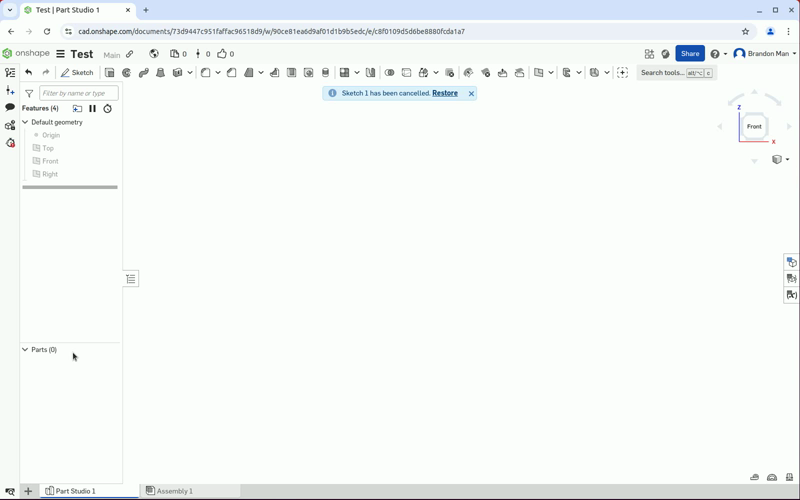
key(shift+y)
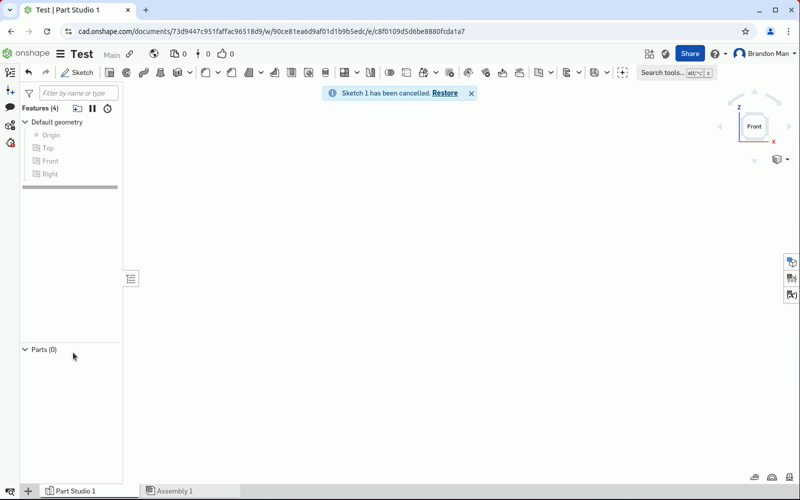
key(shift+s)
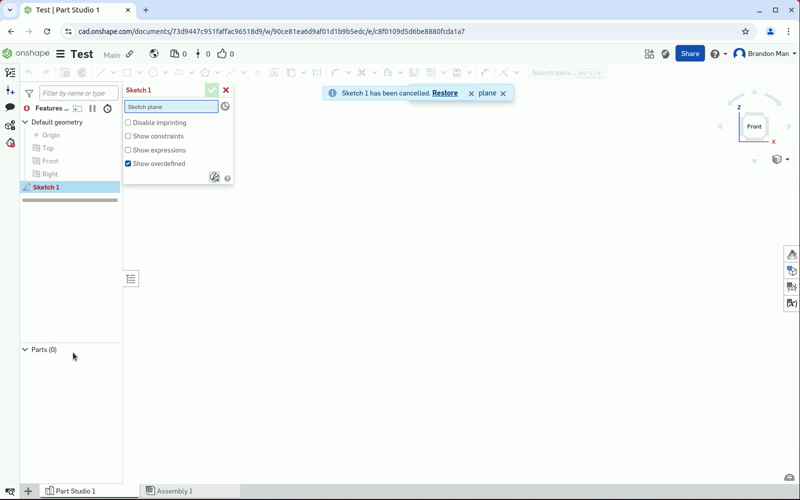
mouse_move(73, 163)
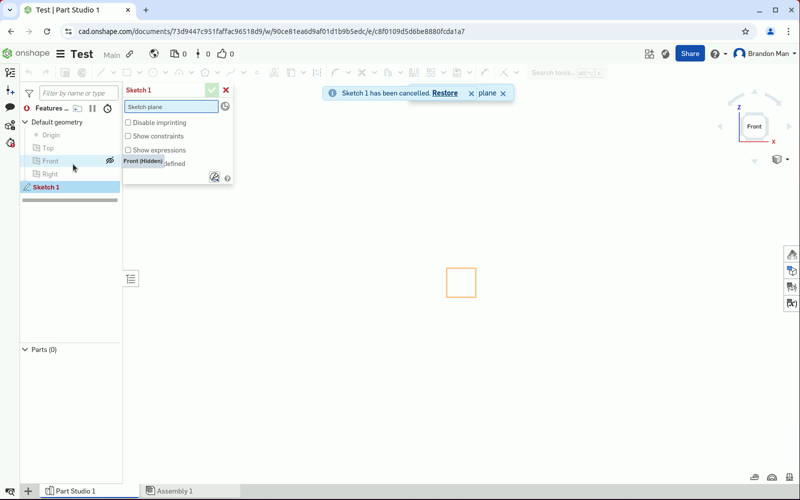
click(73, 163)
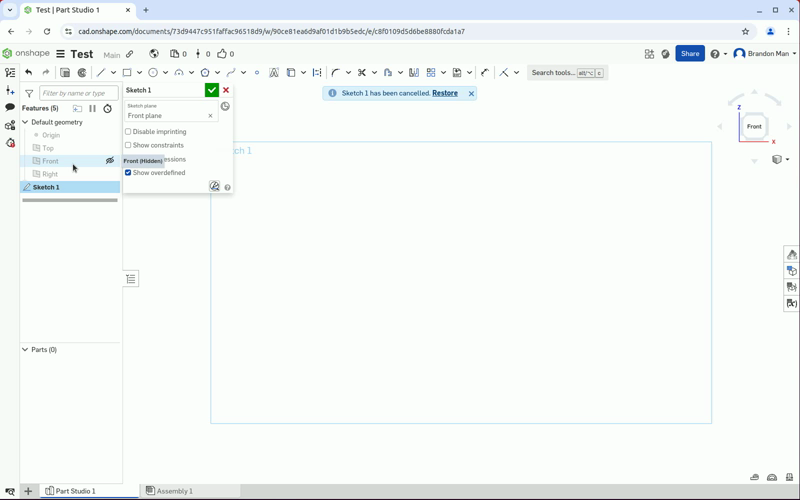
mouse_move(73, 352)
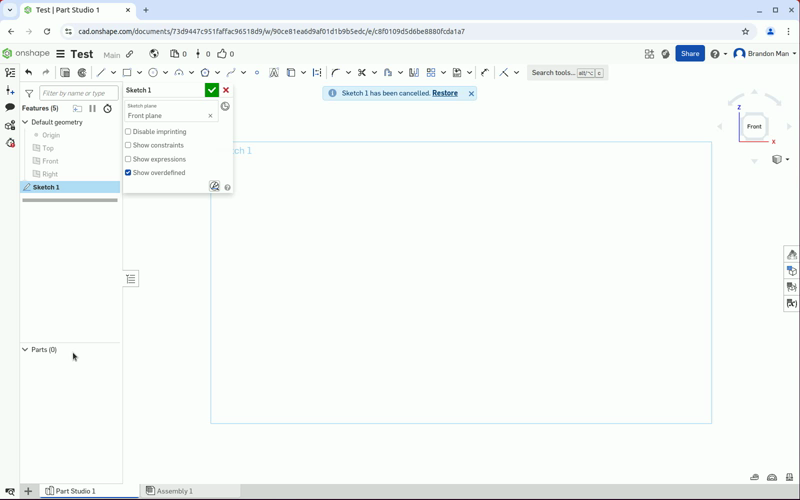
key(y)
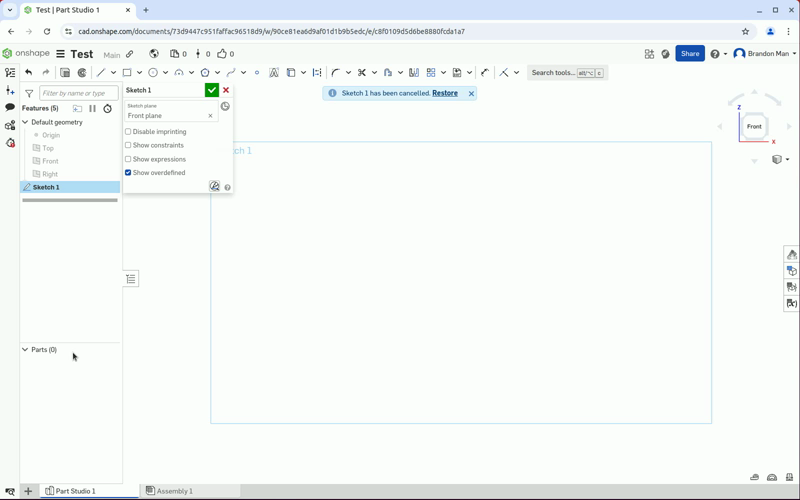
key(c)
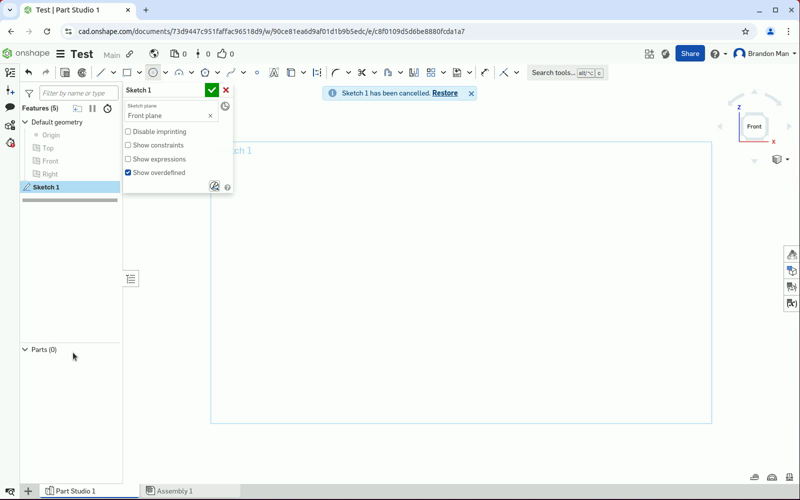
key_down(shift)
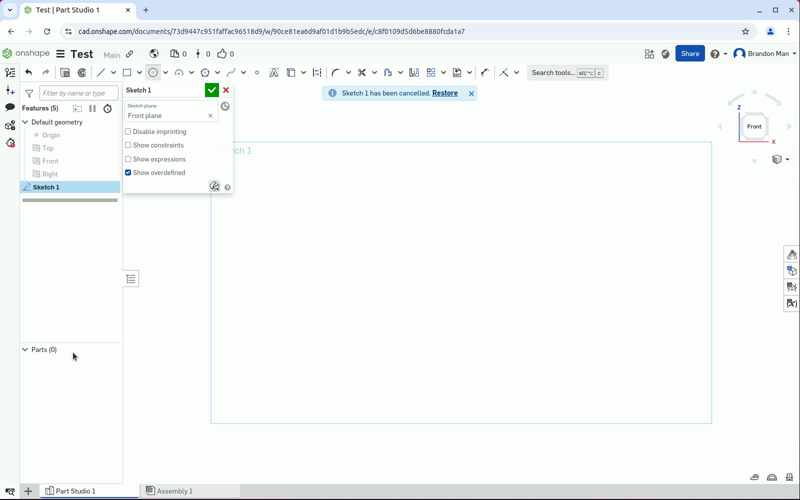
mouse_move(461, 282)
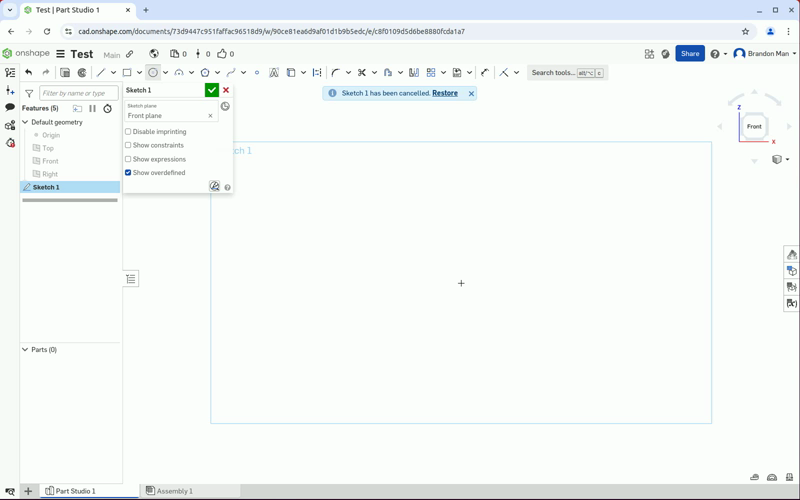
click(461, 282)
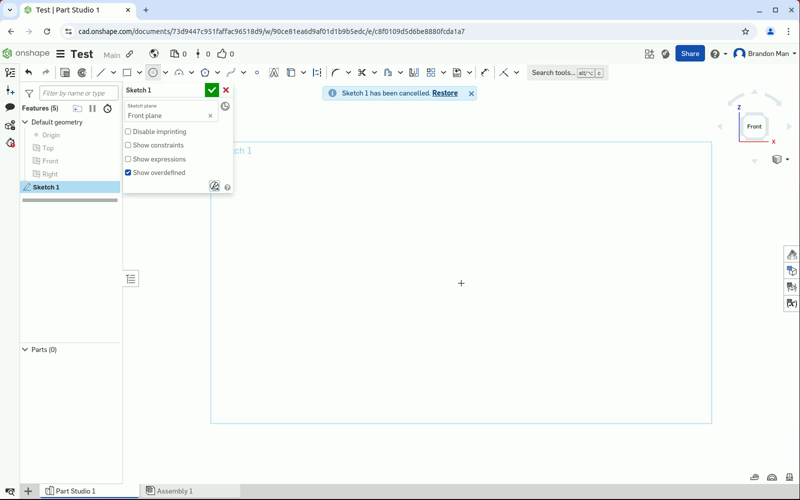
key_up(shift)
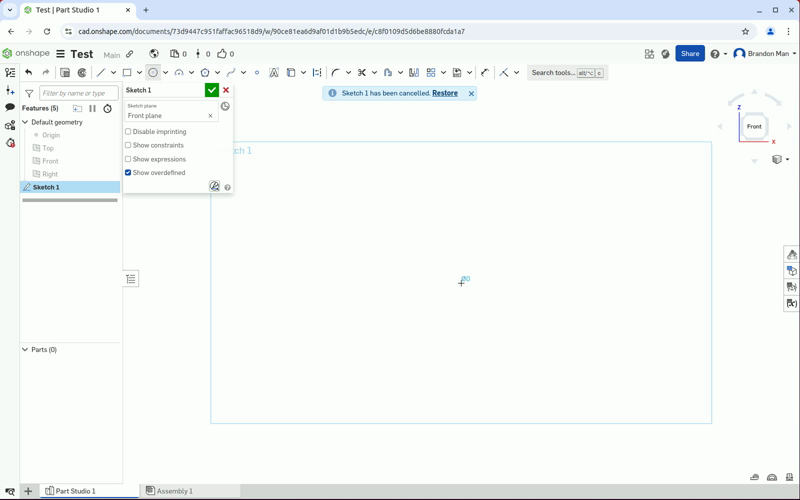
mouse_move(574, 282)
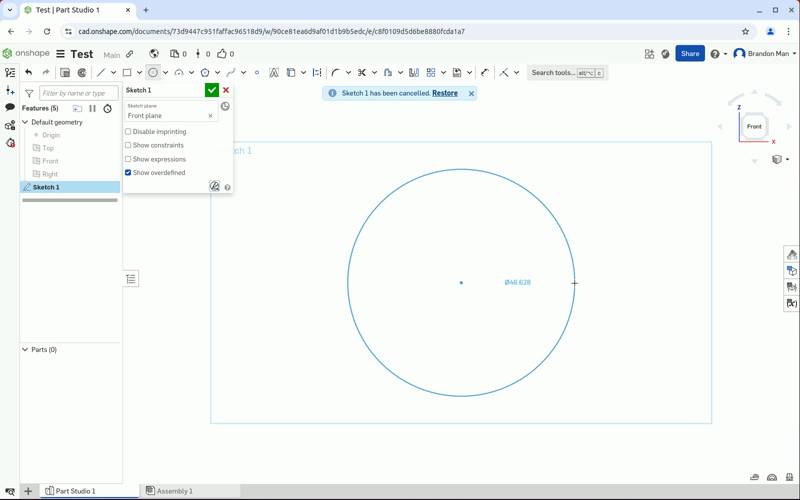
click(574, 282)
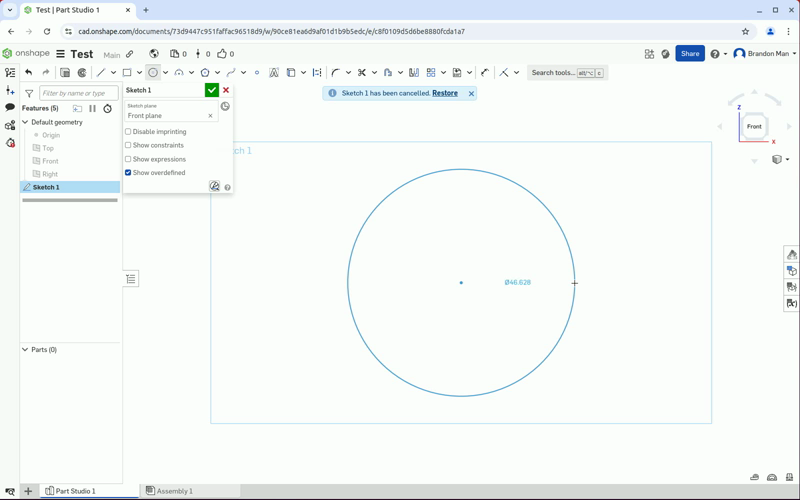
key(esc)
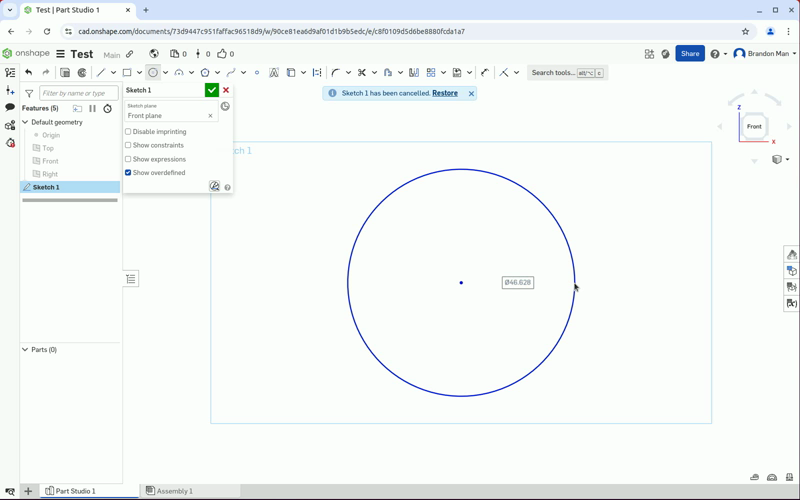
mouse_move(533, 318)
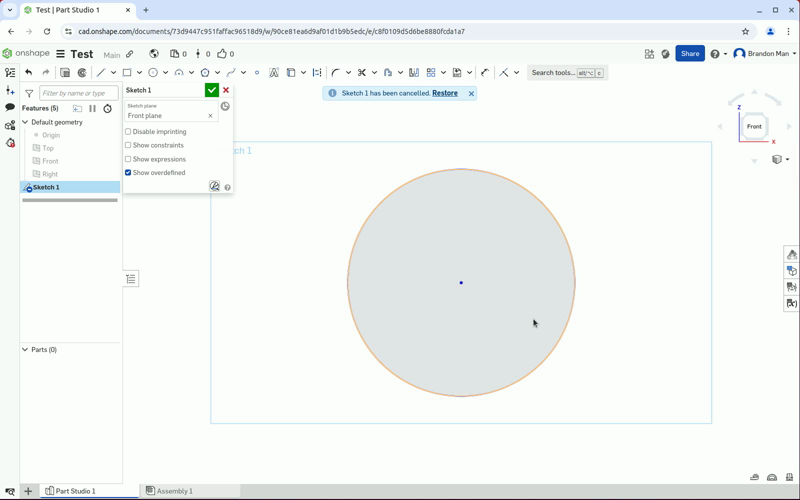
click(533, 318)
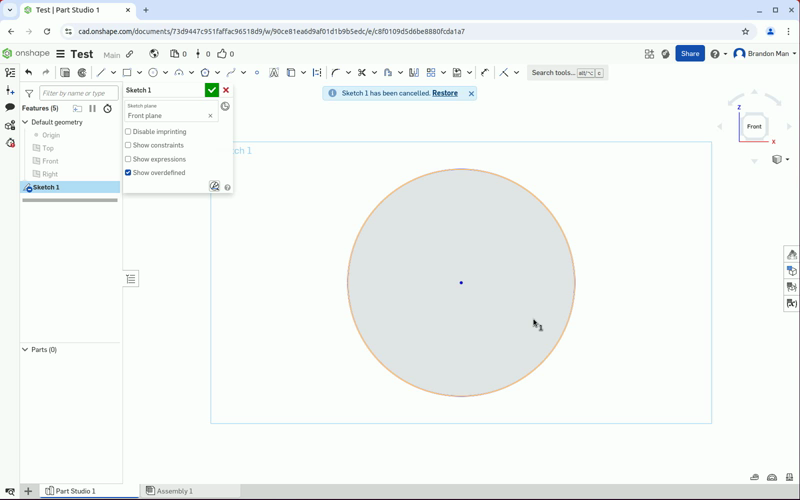
mouse_move(73, 352)
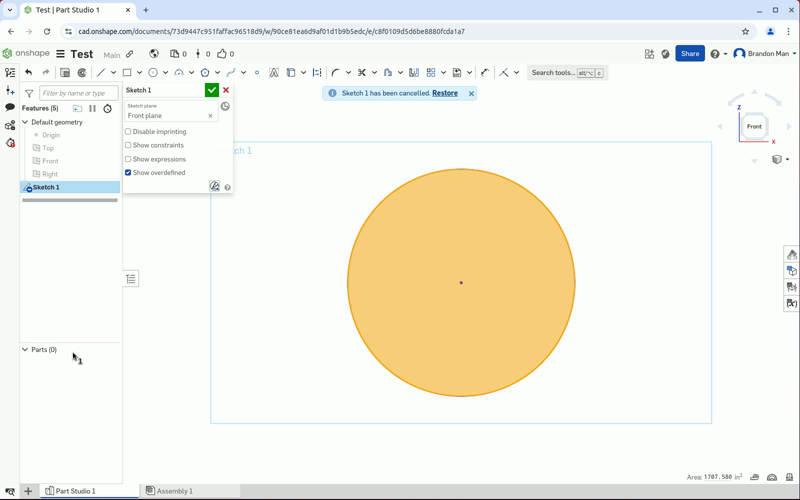
key(shift+y)
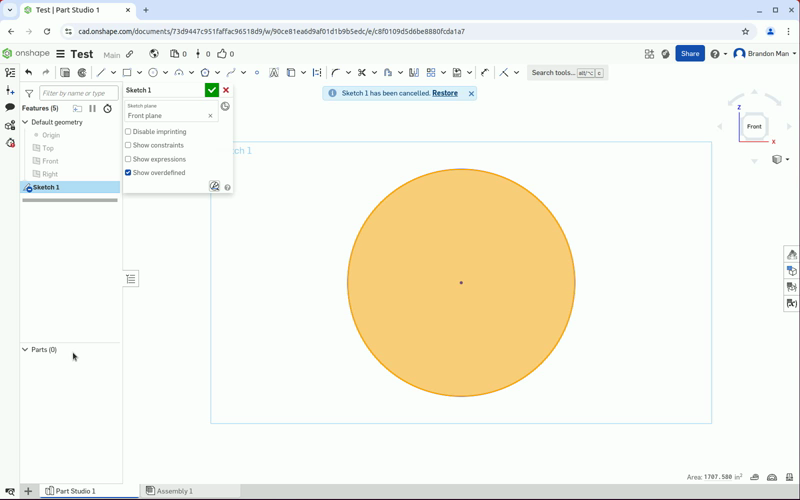
key(shift+e)
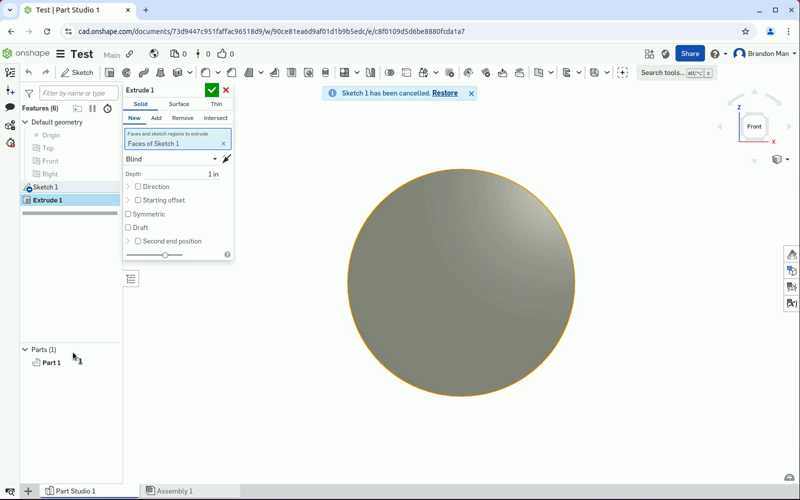
mouse_move(143, 106)
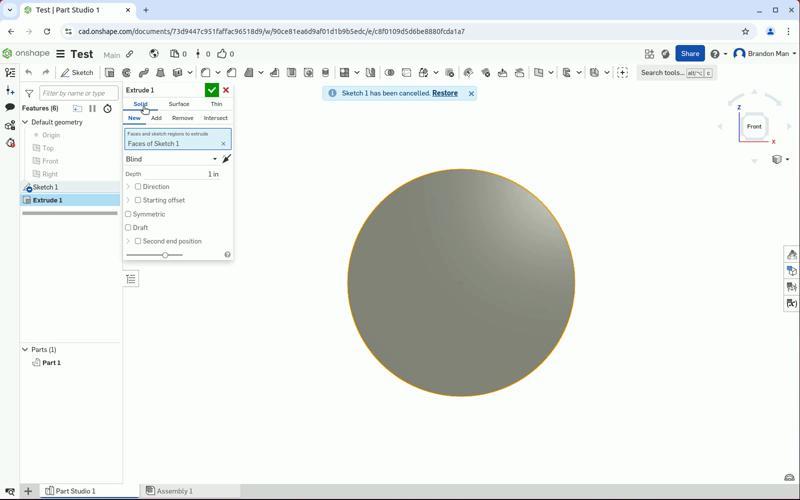
click(143, 106)
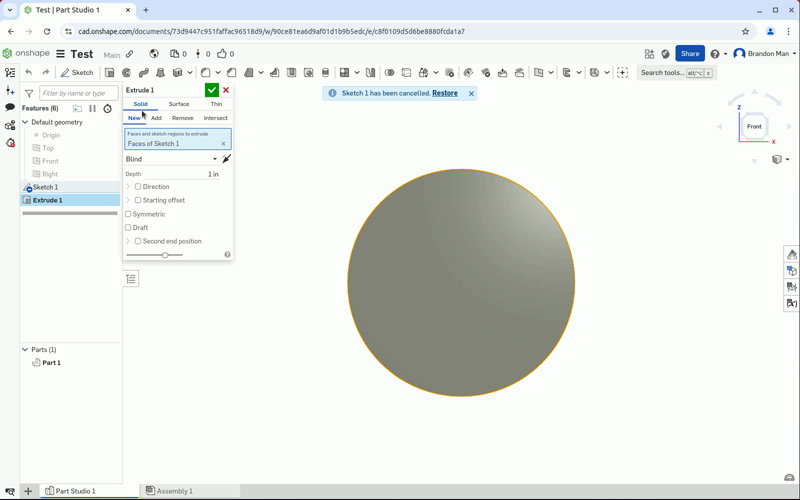
mouse_move(137, 120)
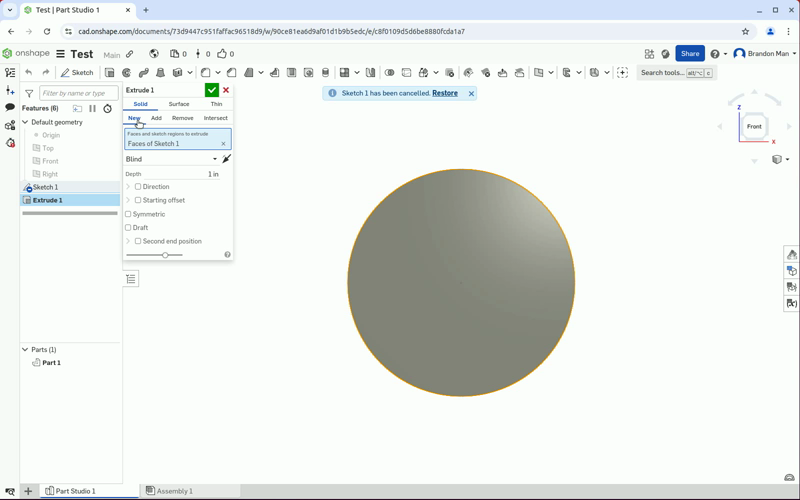
click(137, 120)
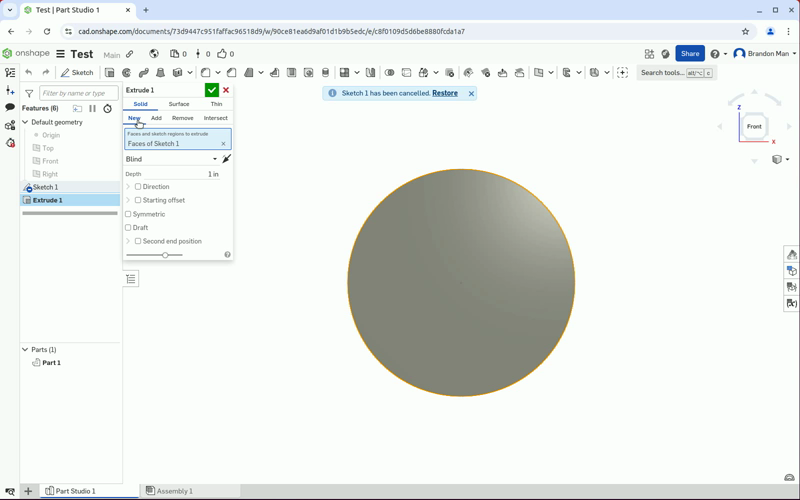
key(tab, 4)
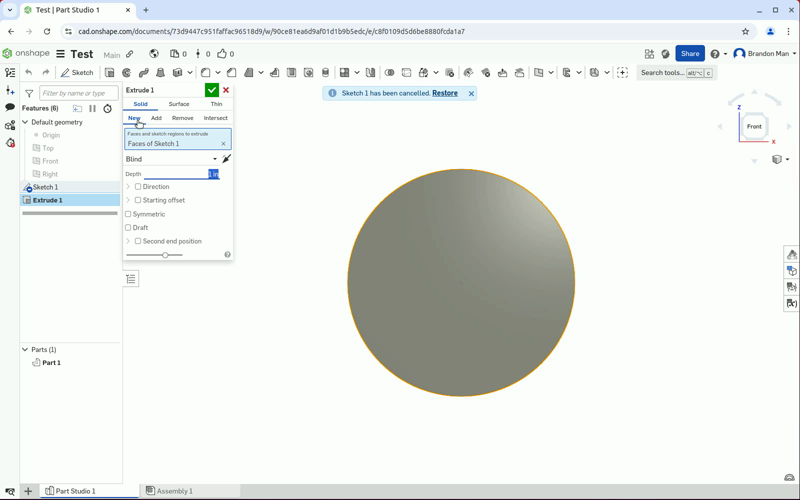
text(20.22)
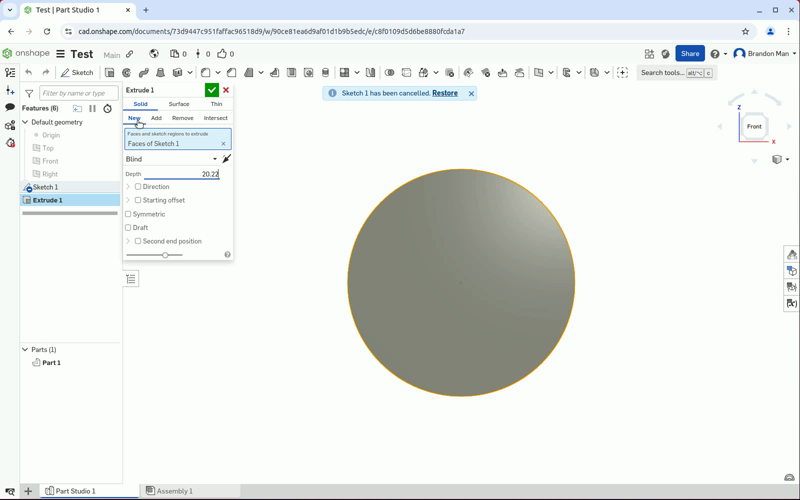
key(enter)
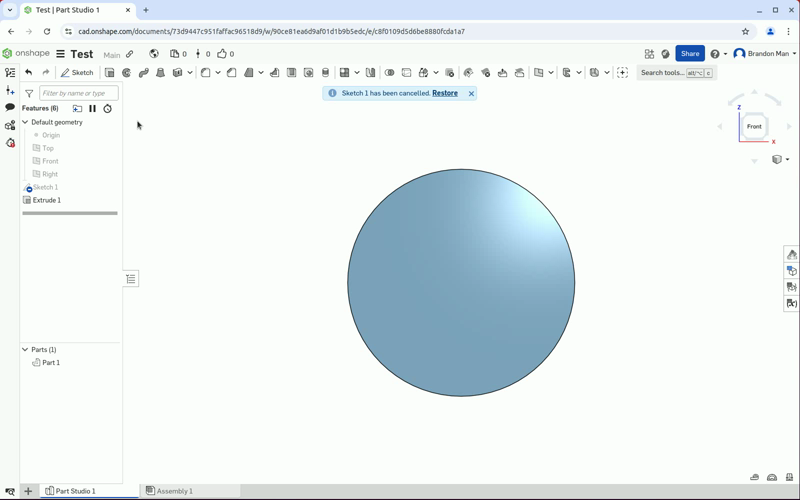
key(shift+h)
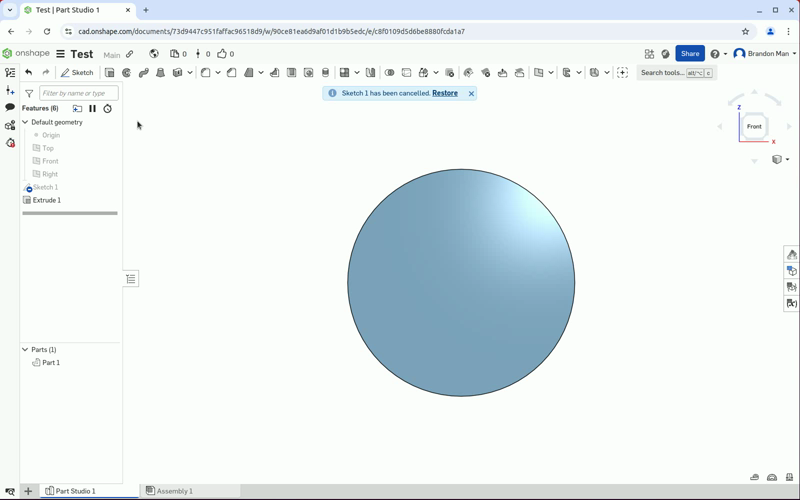
key(shift+h)
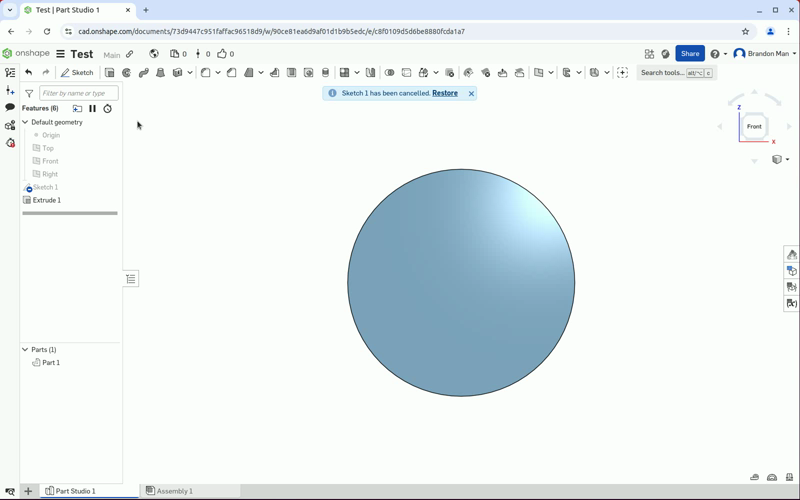
mouse_move(73, 189)
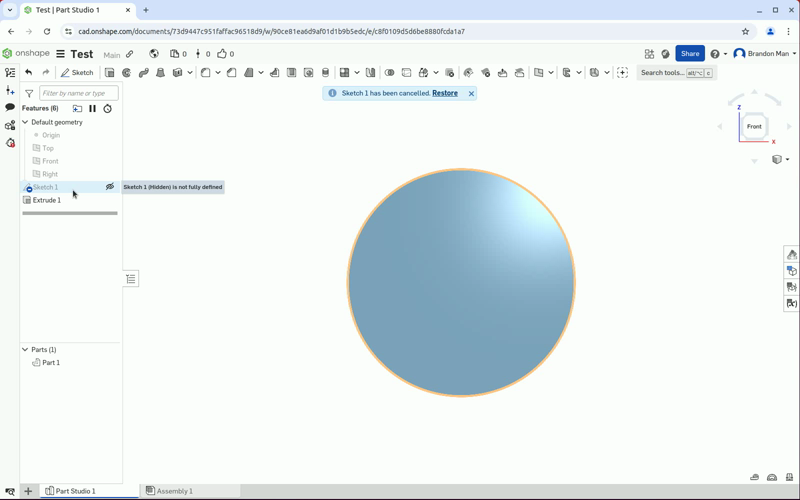
click(73, 189)
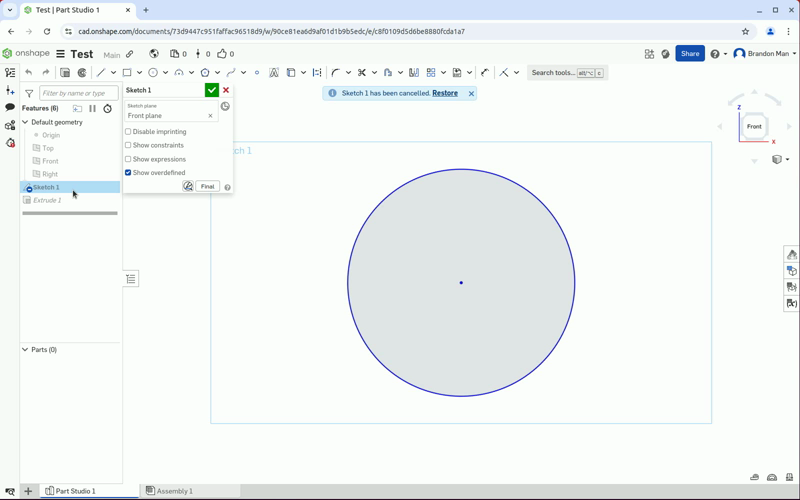
mouse_move(229, 92)
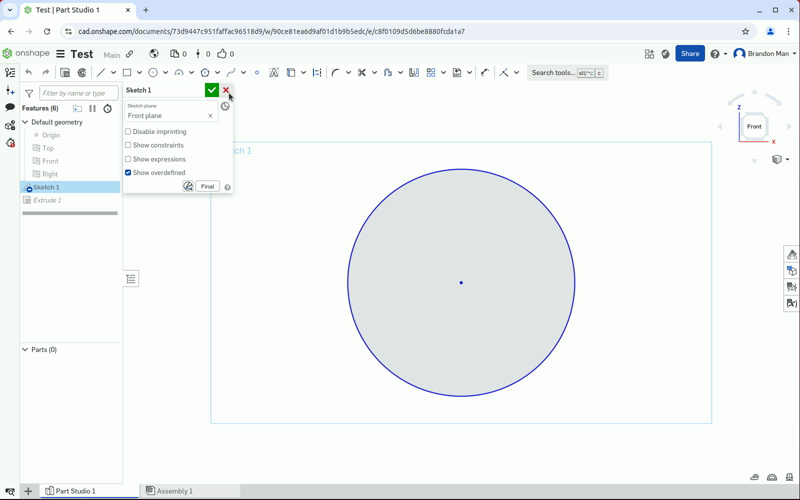
click(229, 92)
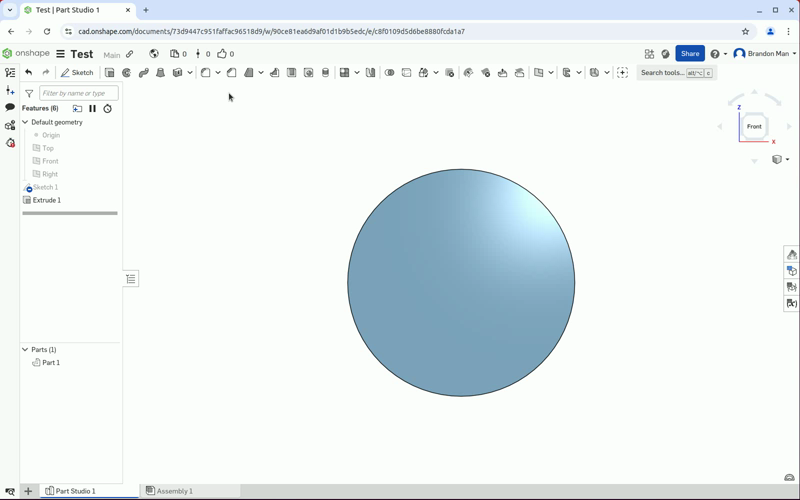
mouse_move(541, 75)
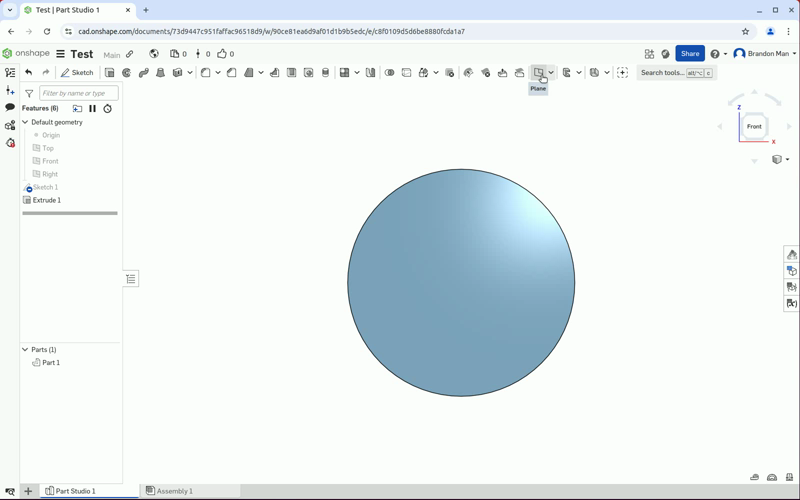
click(541, 75)
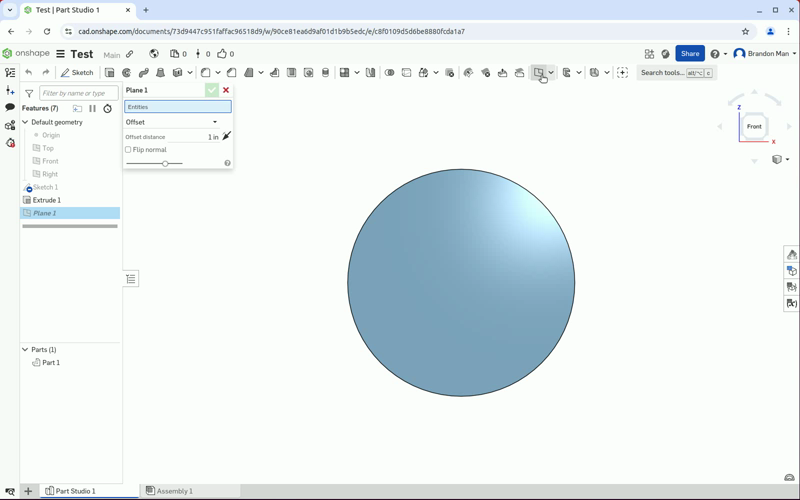
mouse_move(73, 163)
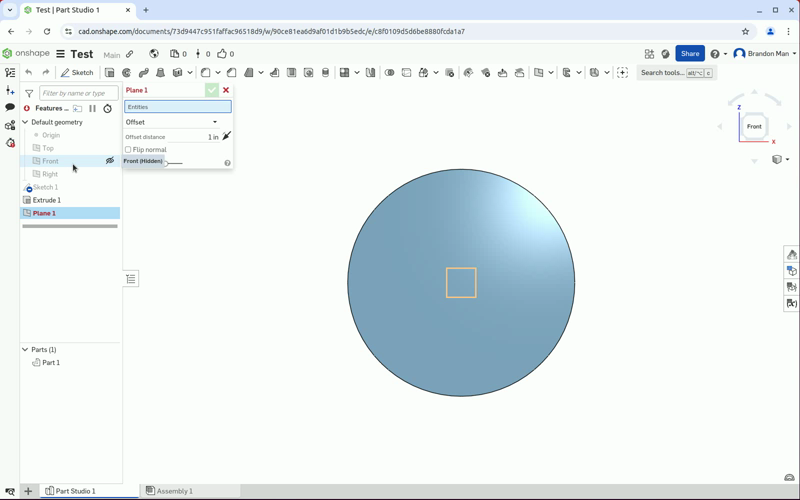
click(73, 163)
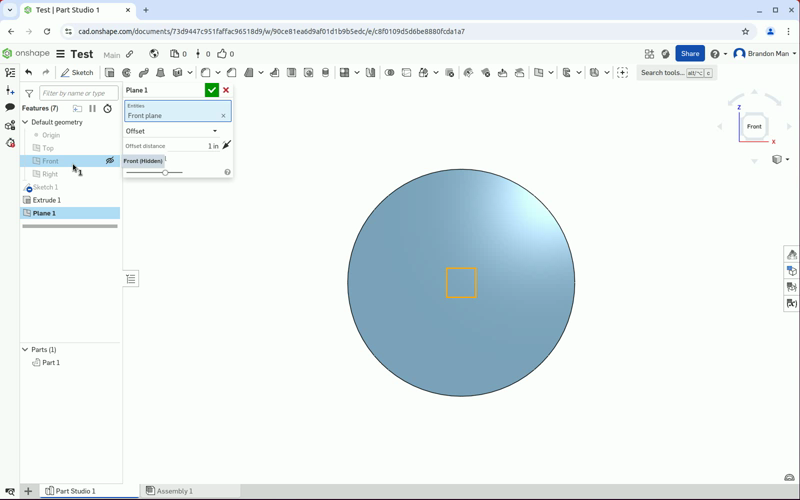
key(tab, 2)
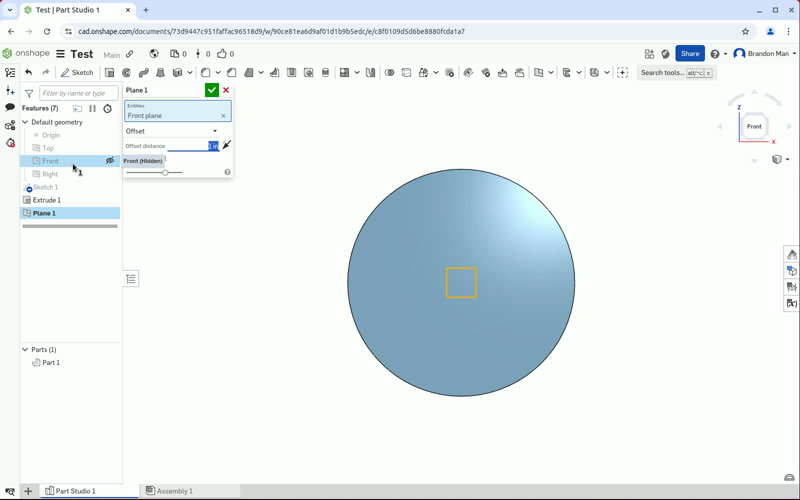
text(20.212)
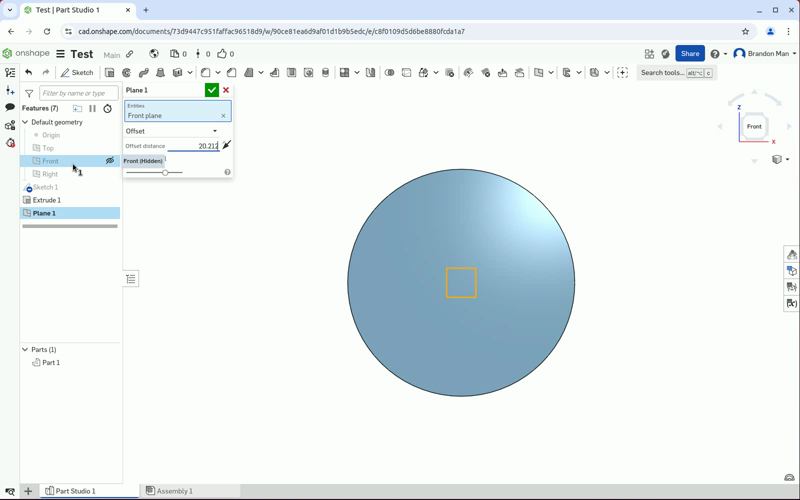
key(enter, 2)
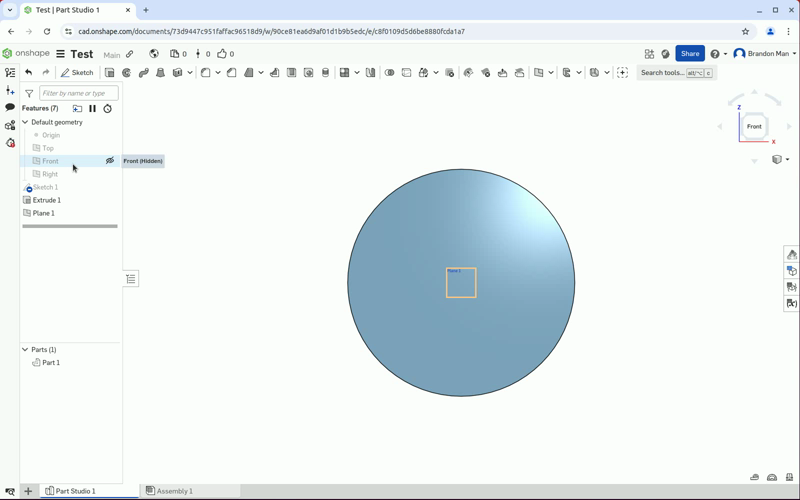
key(shift+s)
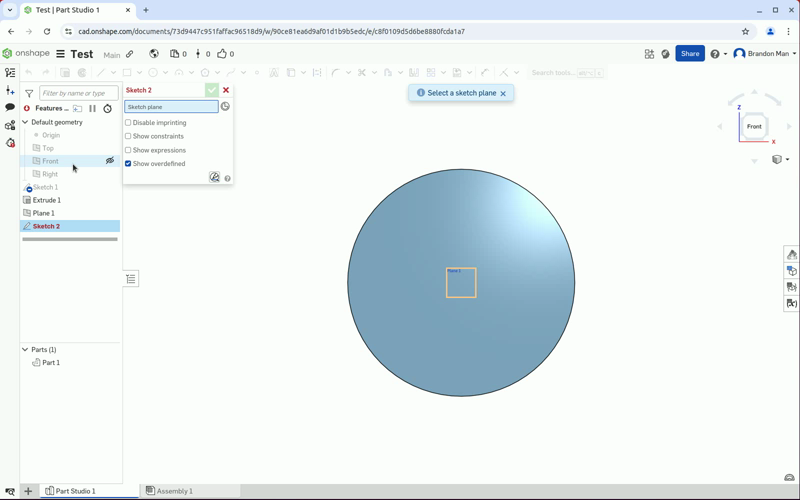
mouse_move(73, 215)
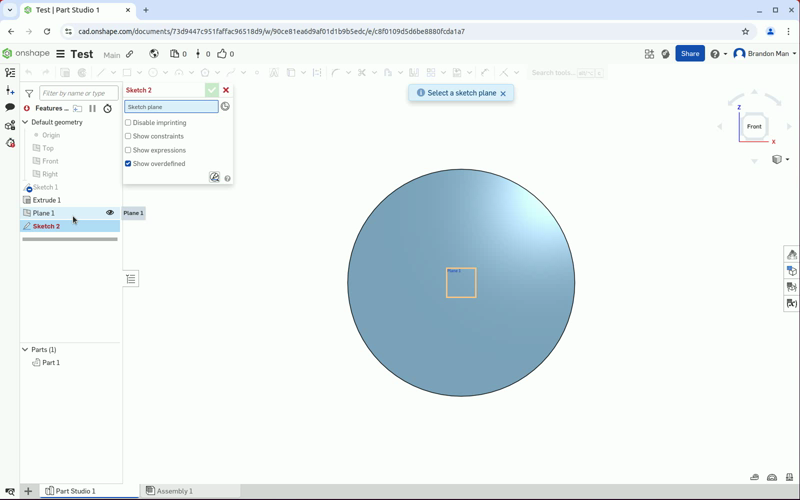
click(73, 215)
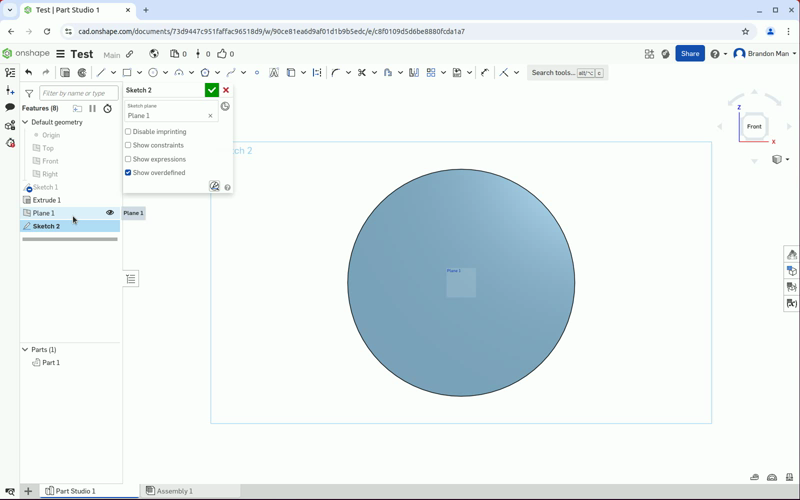
mouse_move(73, 352)
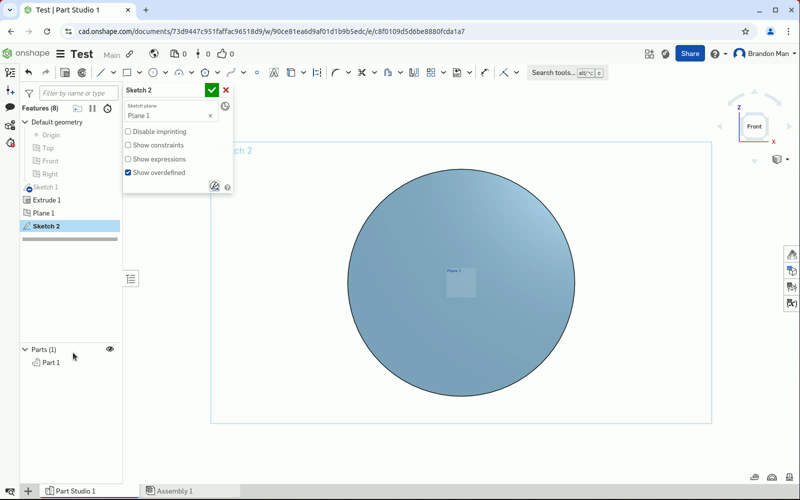
key(y)
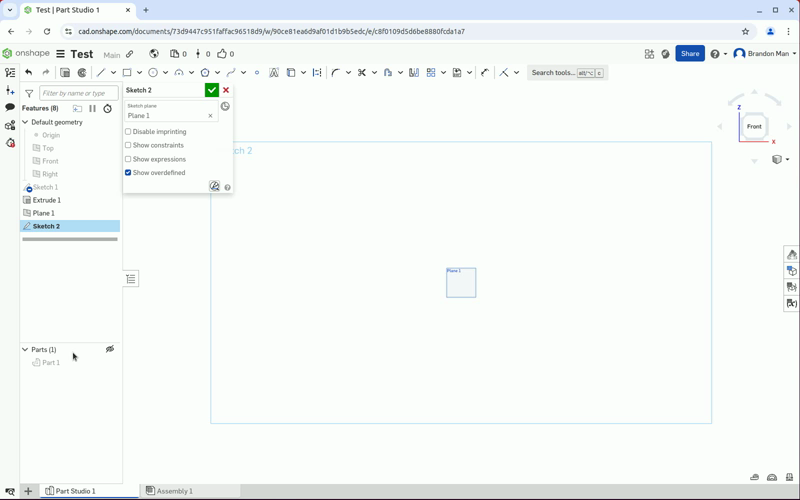
key(c)
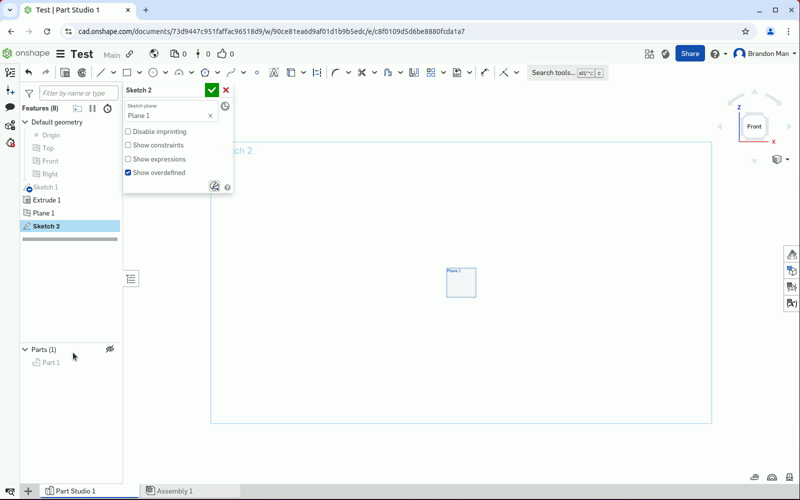
key_down(shift)
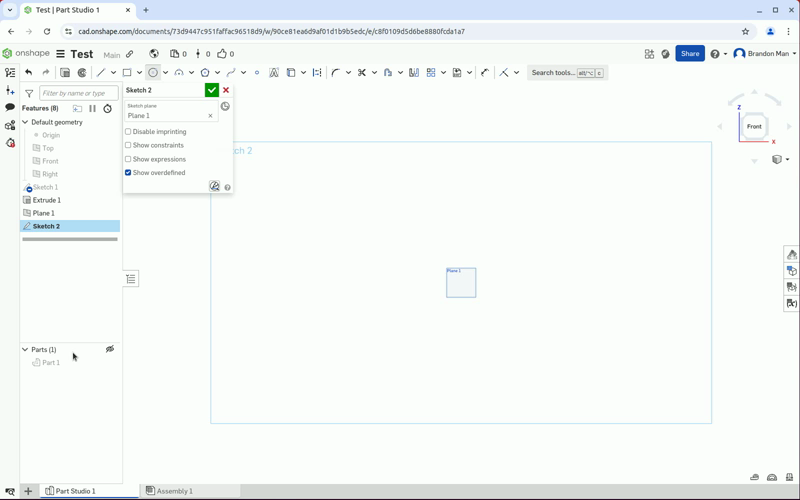
mouse_move(461, 282)
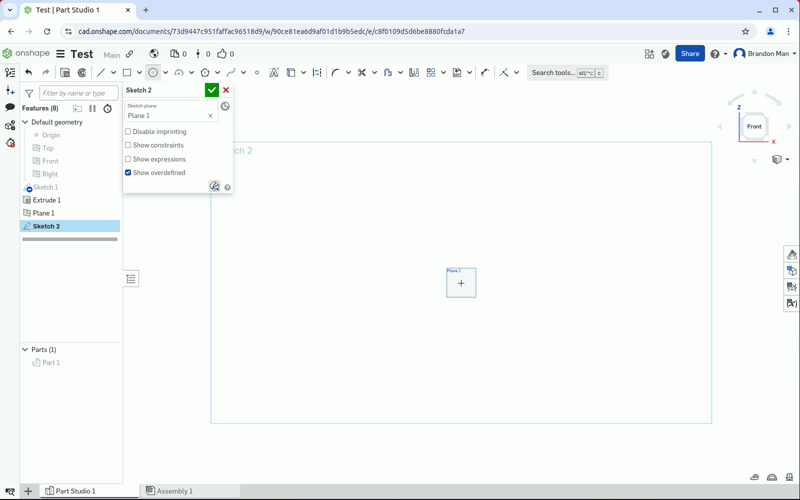
click(461, 282)
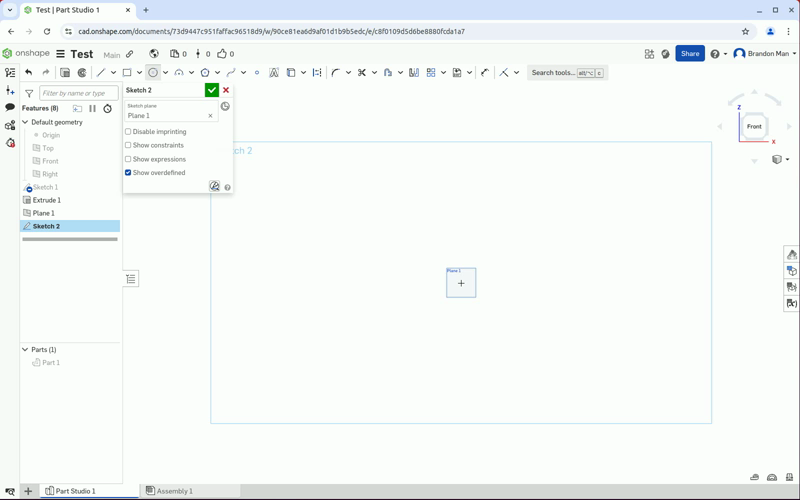
key_up(shift)
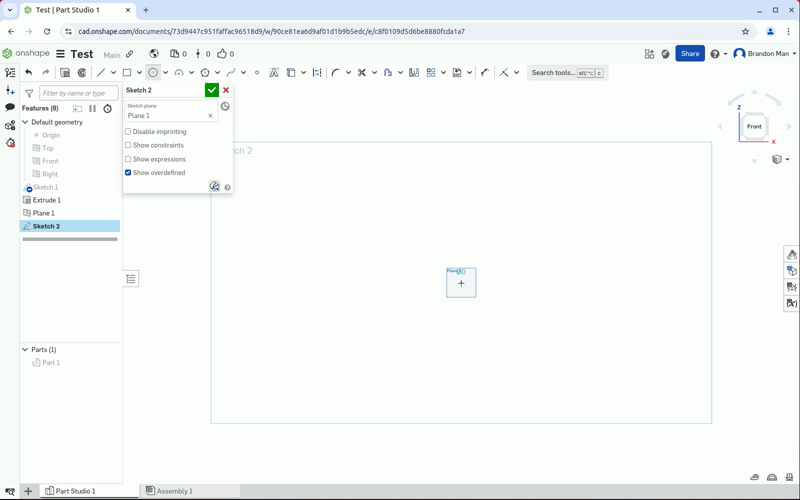
mouse_move(560, 282)
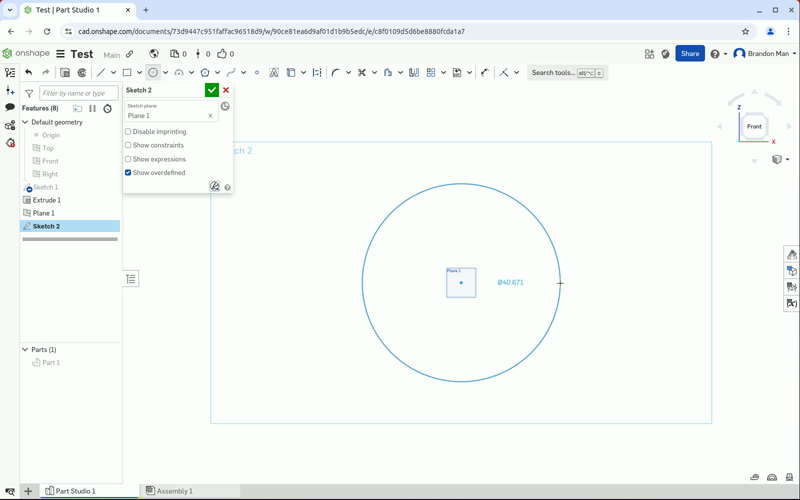
click(560, 282)
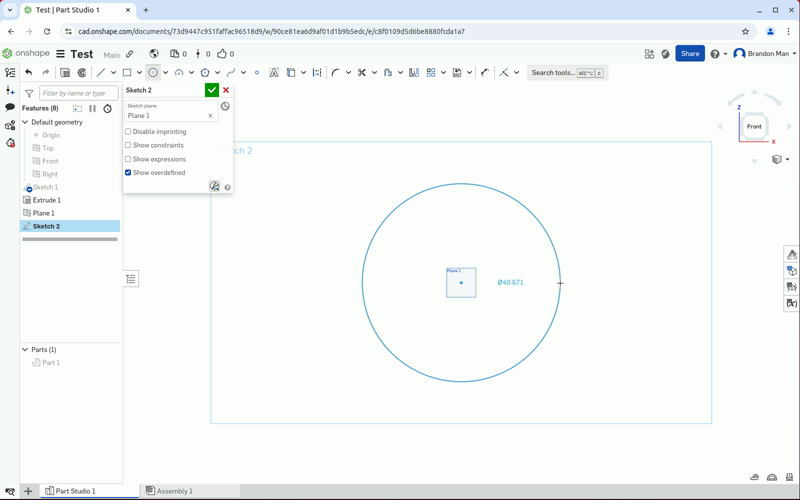
key(esc)
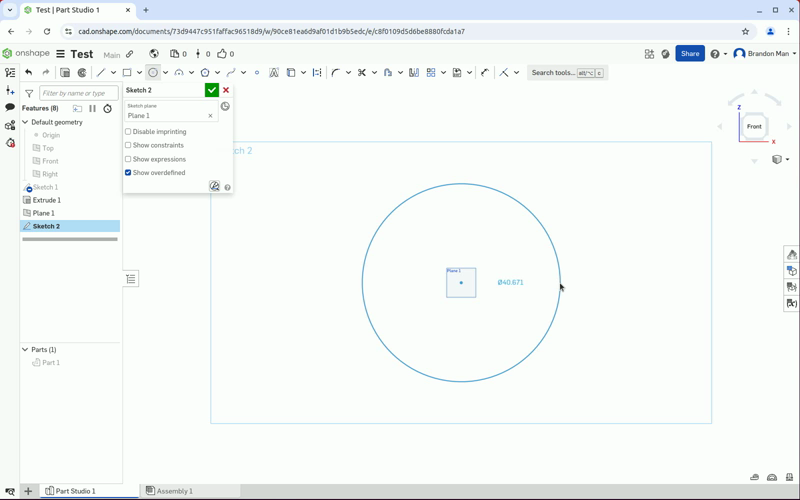
mouse_move(477, 324)
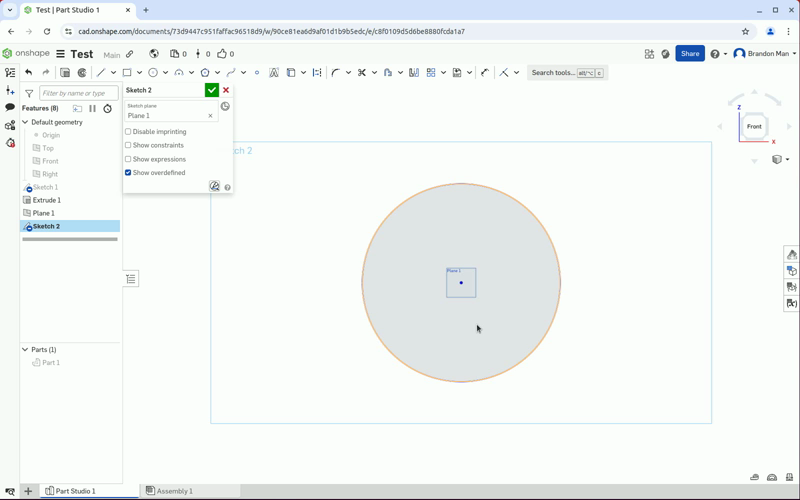
click(477, 324)
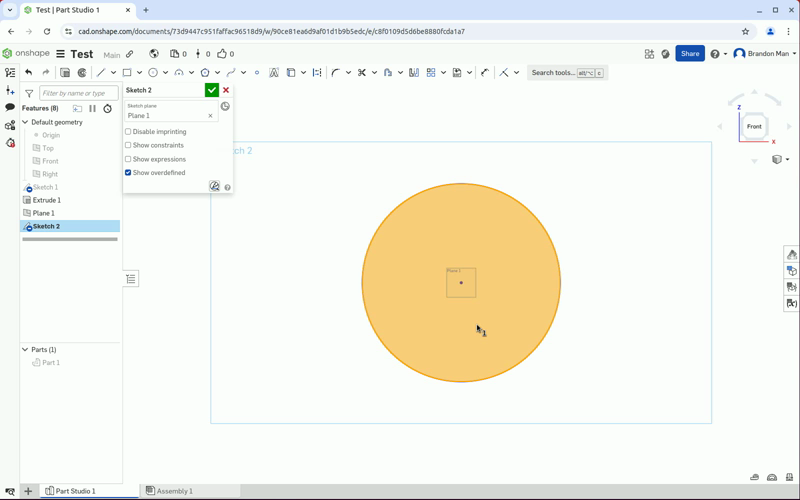
mouse_move(73, 352)
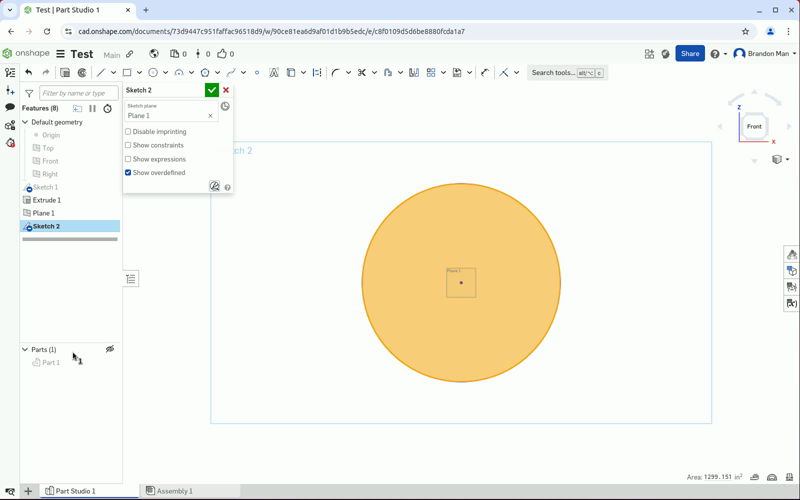
key(shift+y)
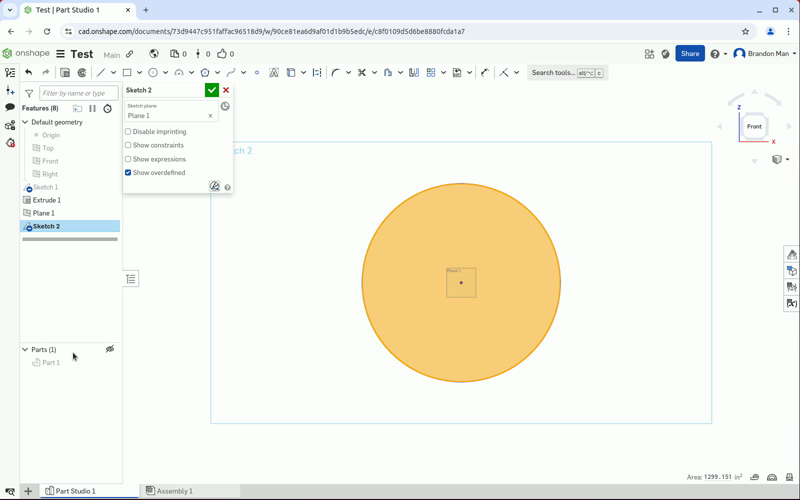
key(shift+e)
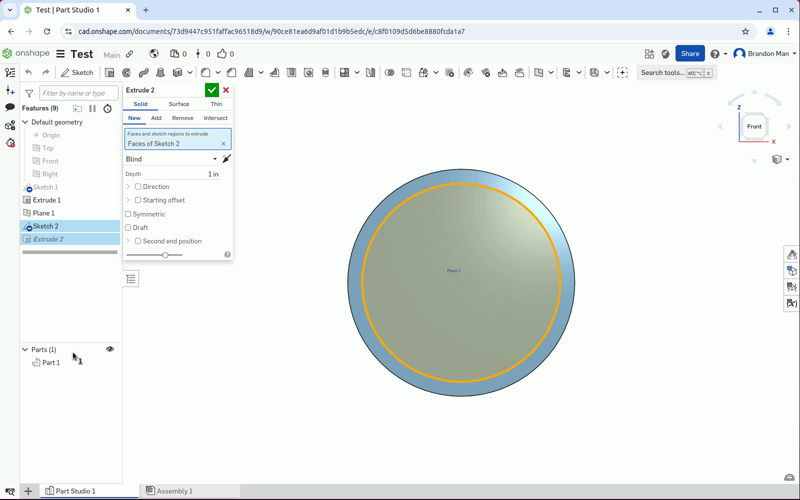
mouse_move(143, 106)
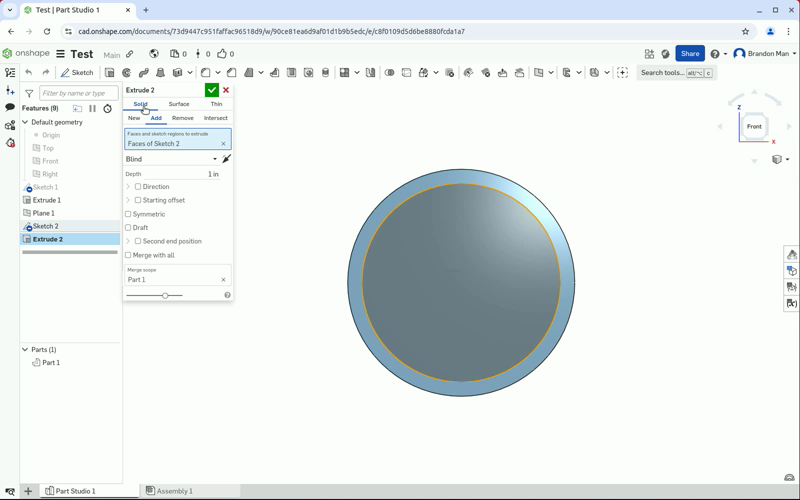
click(143, 106)
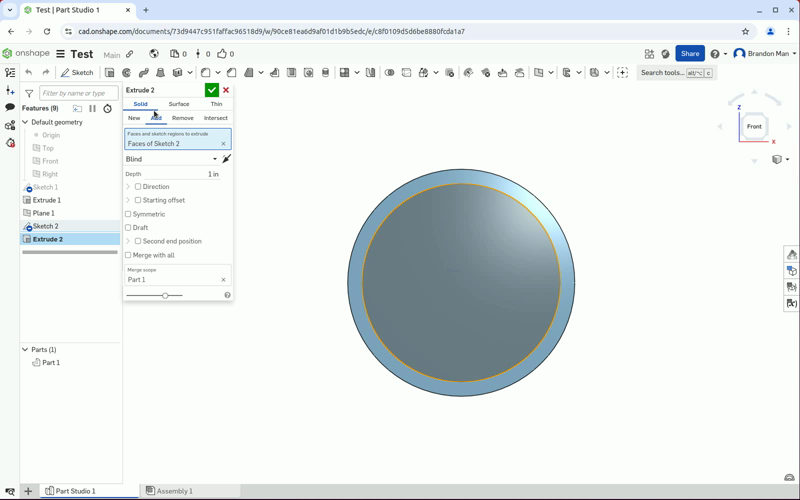
mouse_move(186, 120)
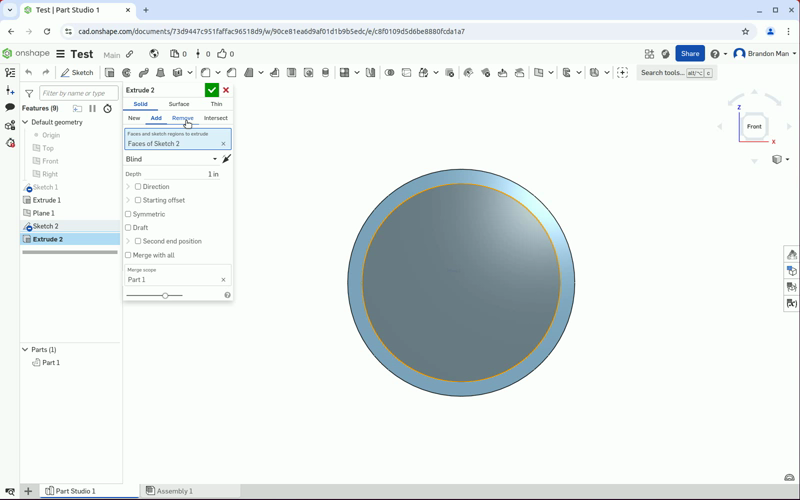
click(186, 120)
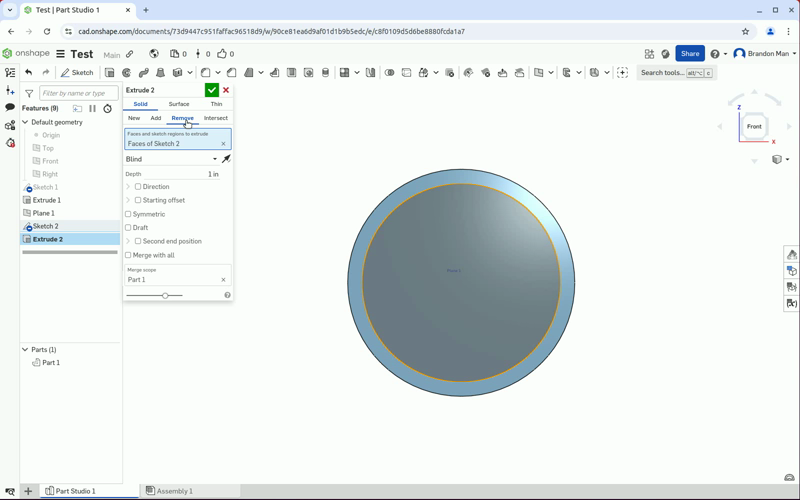
key(tab, 4)
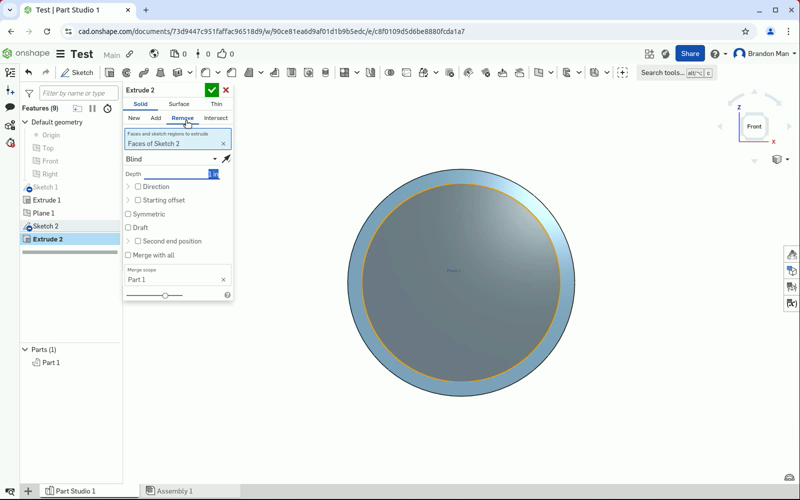
text(14.443)
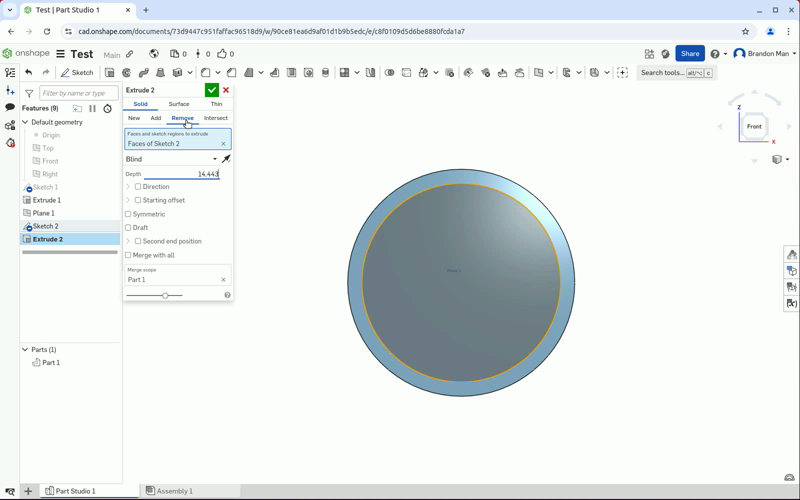
key(tab, 6)
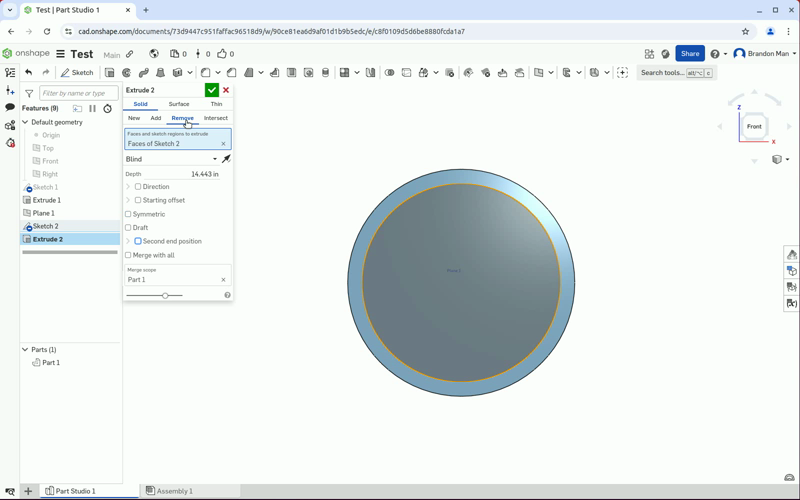
key(space)
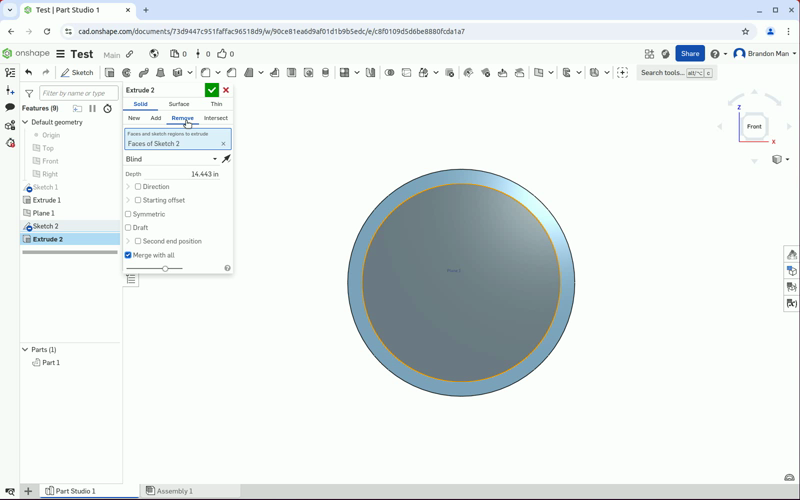
key(enter)
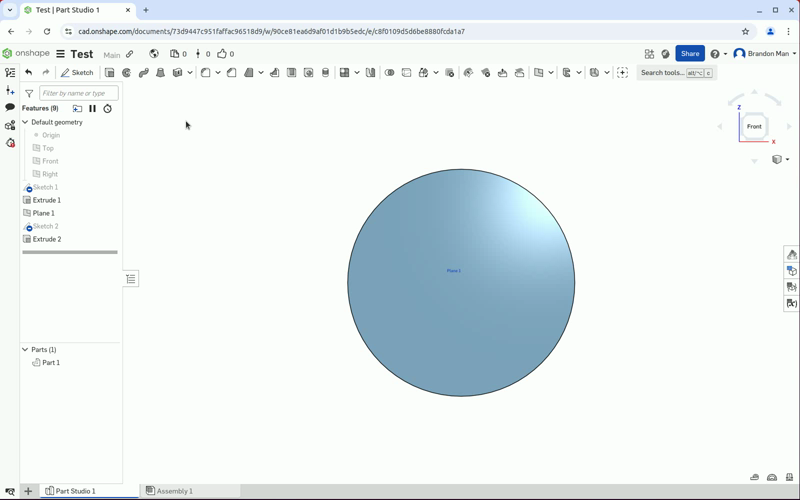
key(shift+h)
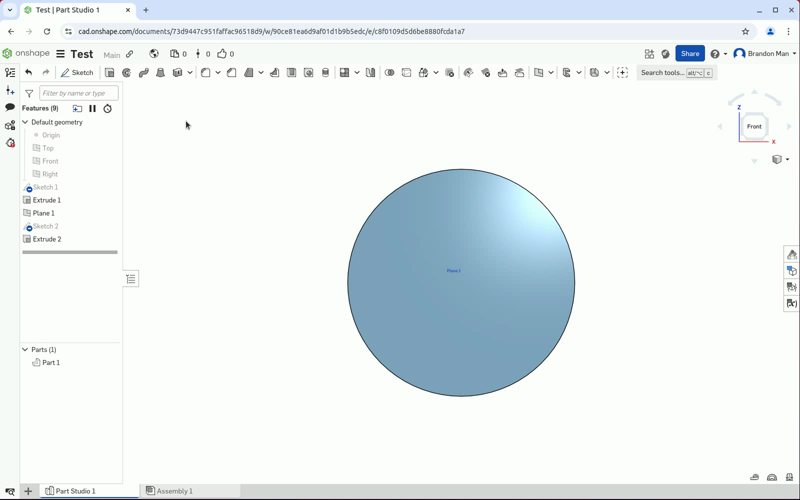
key(shift+h)
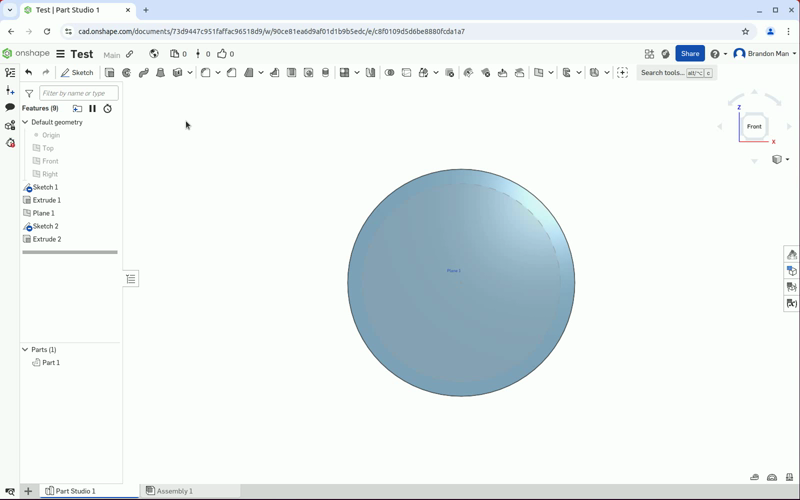
key(shift+7)
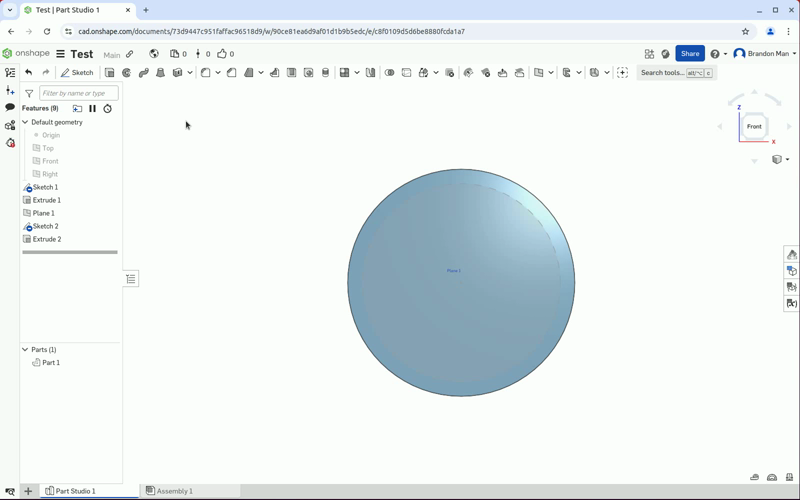
key(left, 2)
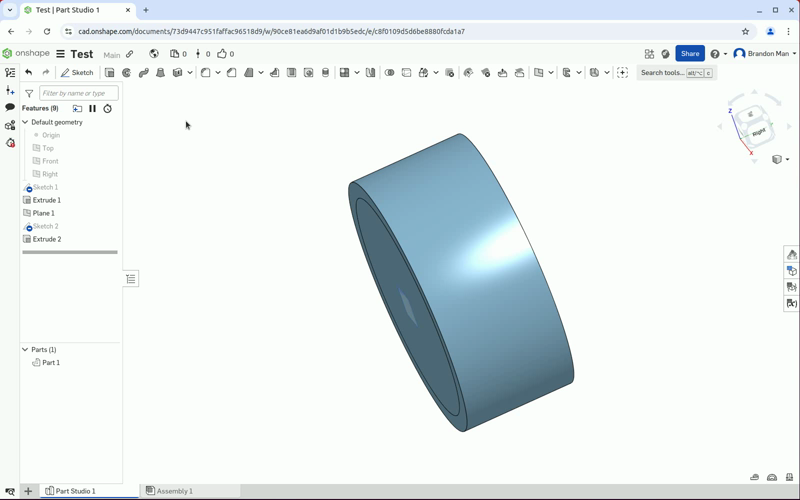
key(down, 2)
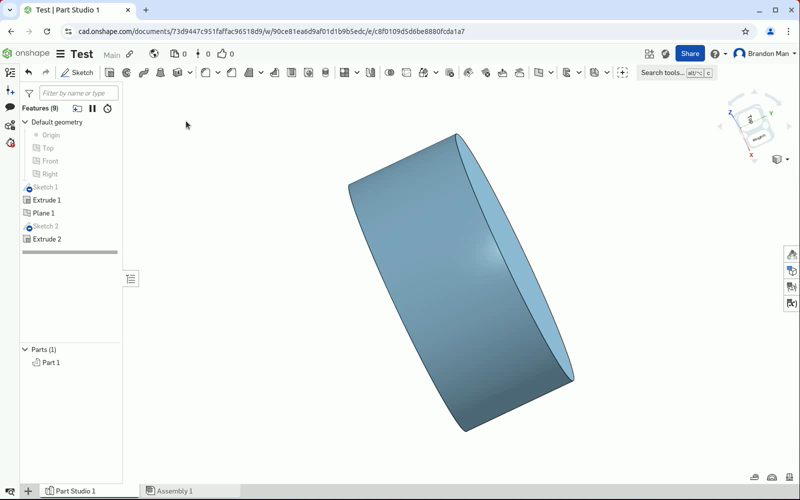
key(up, 2)
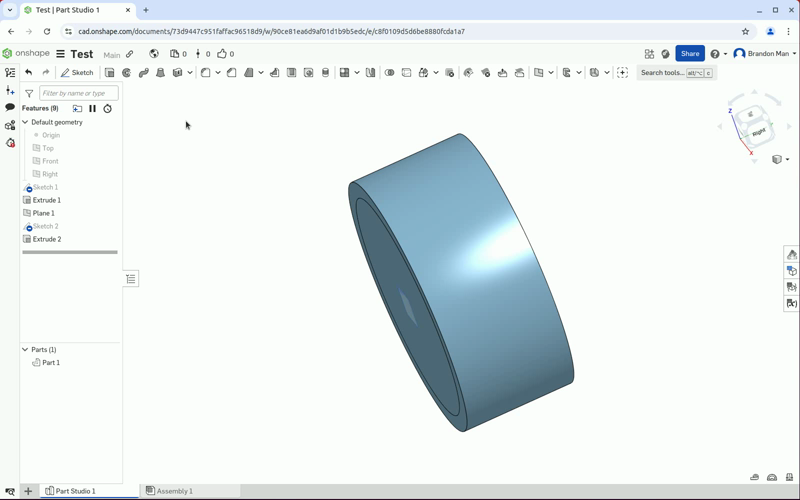
key(right, 2)
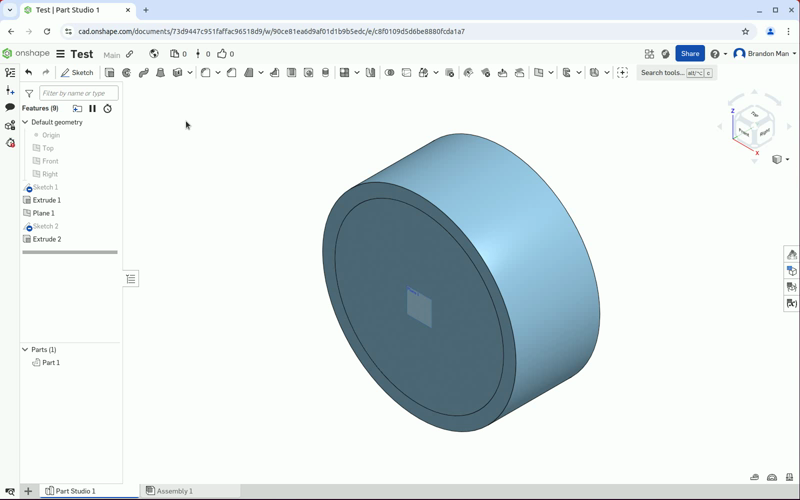
mouse_move(73, 189)
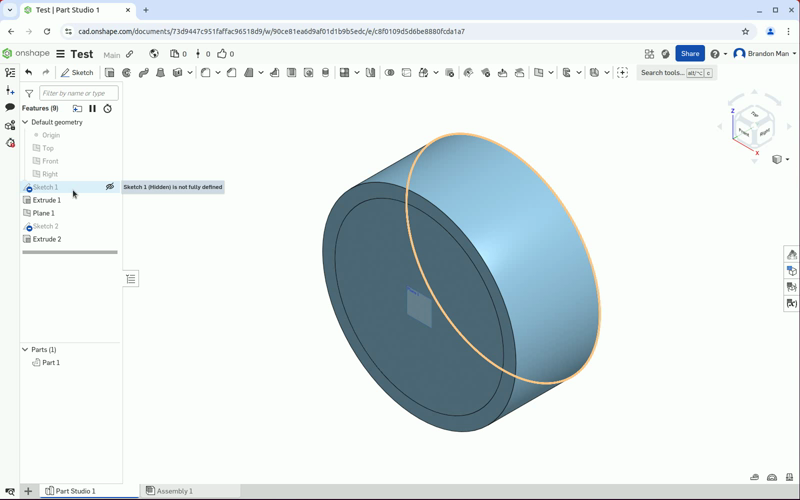
click(73, 189)